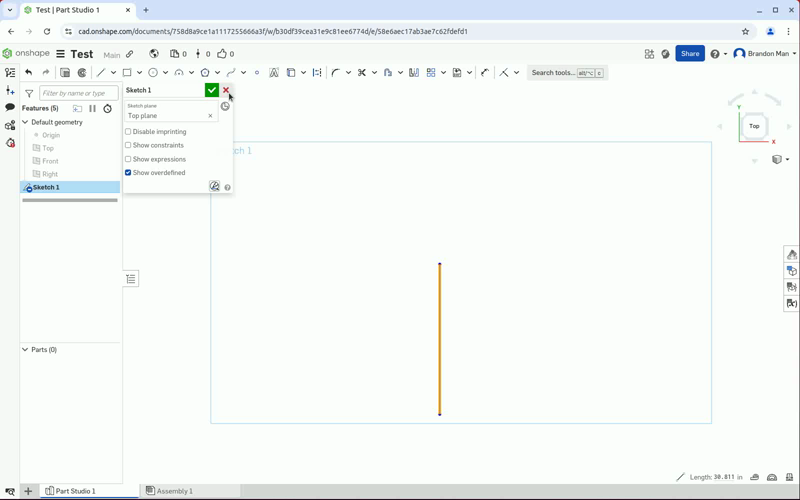
key(shift+h)
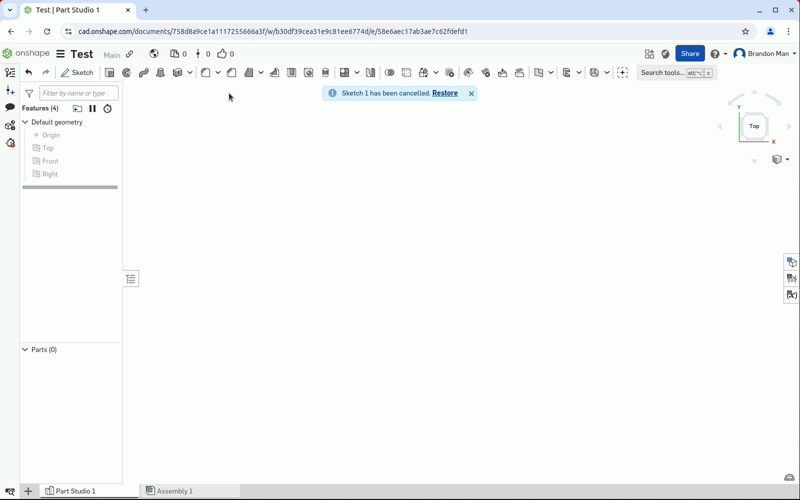
mouse_move(73, 352)
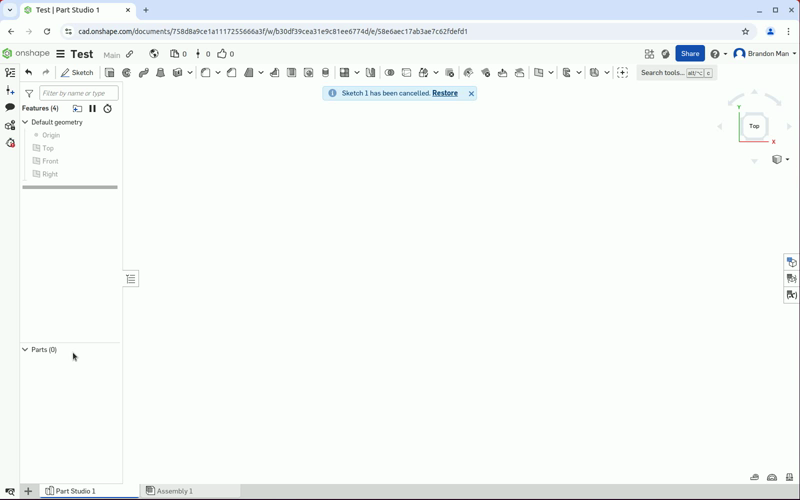
key(y)
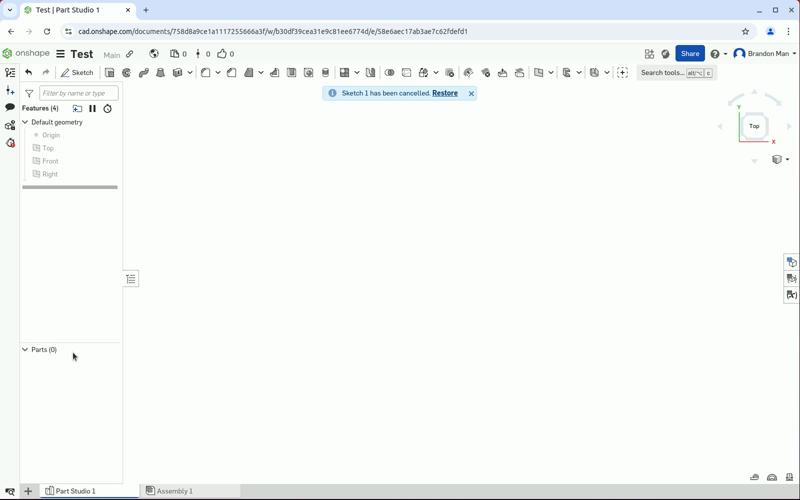
key(shift+p)
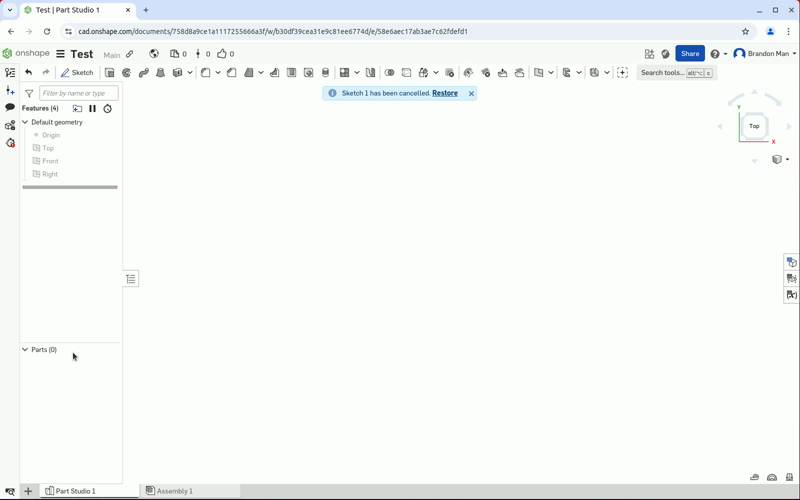
key(space)
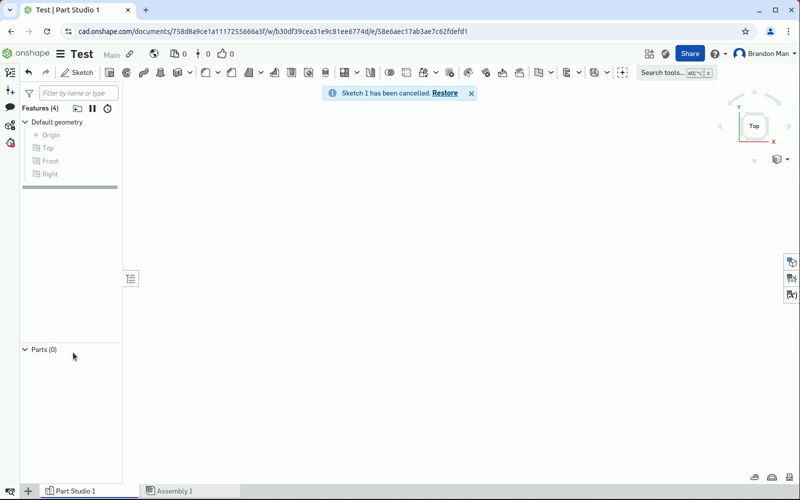
key_down(shift)
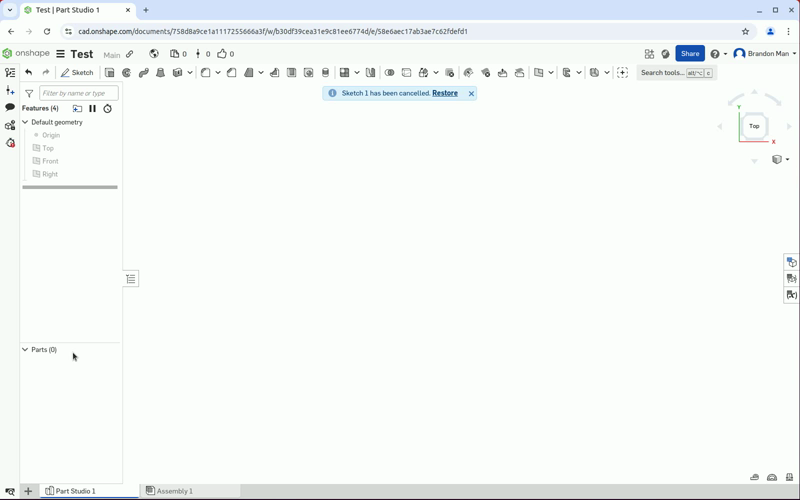
key(up)
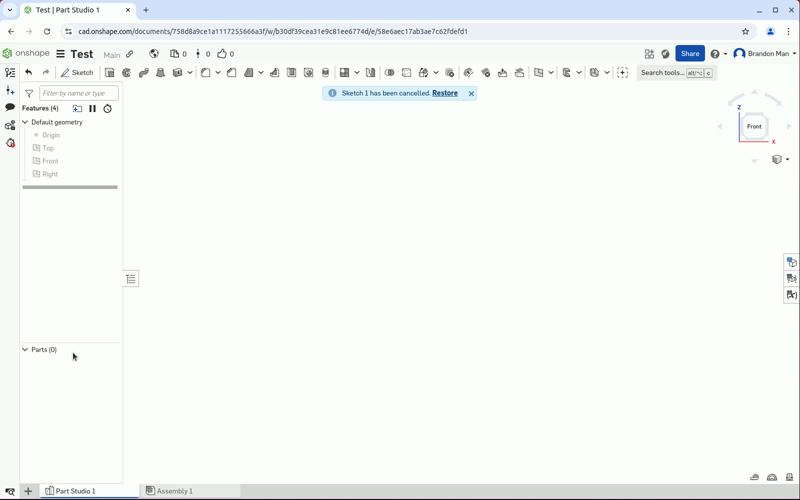
key_up(shift)
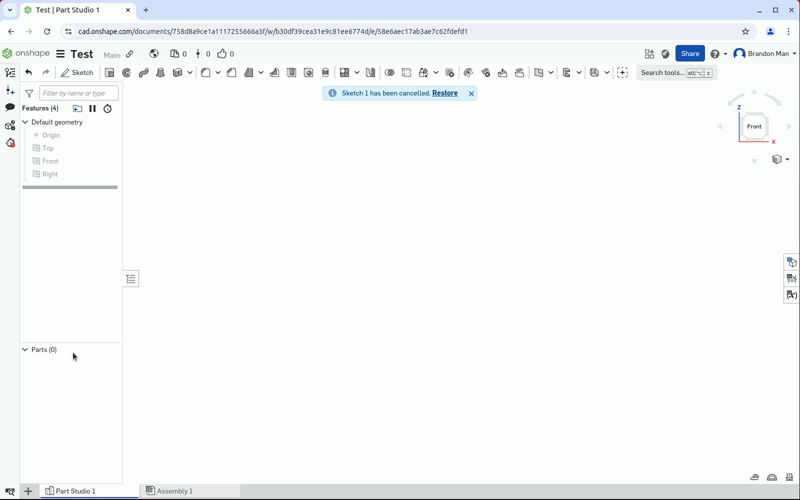
mouse_move(73, 352)
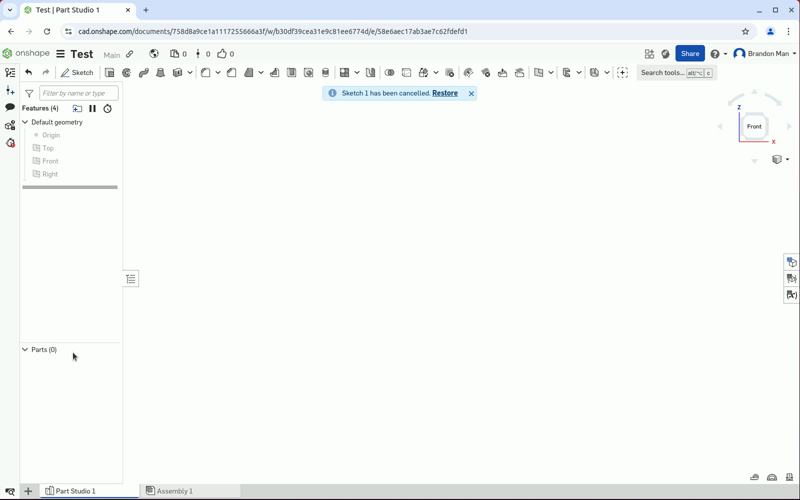
key(shift+y)
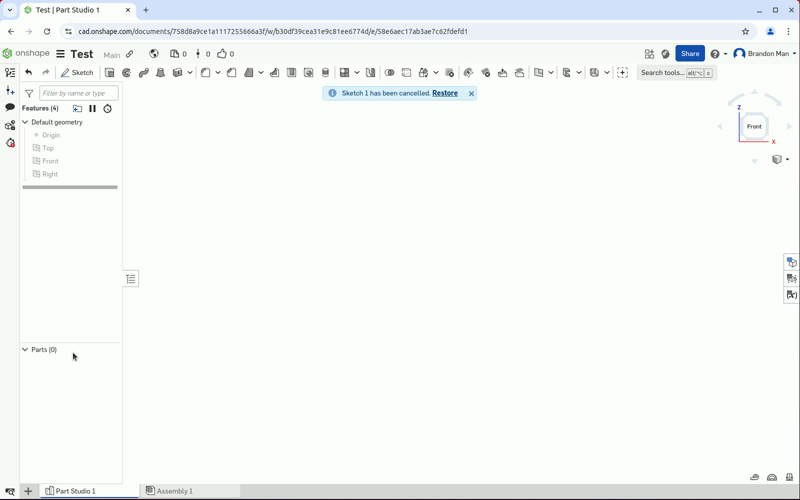
key(shift+s)
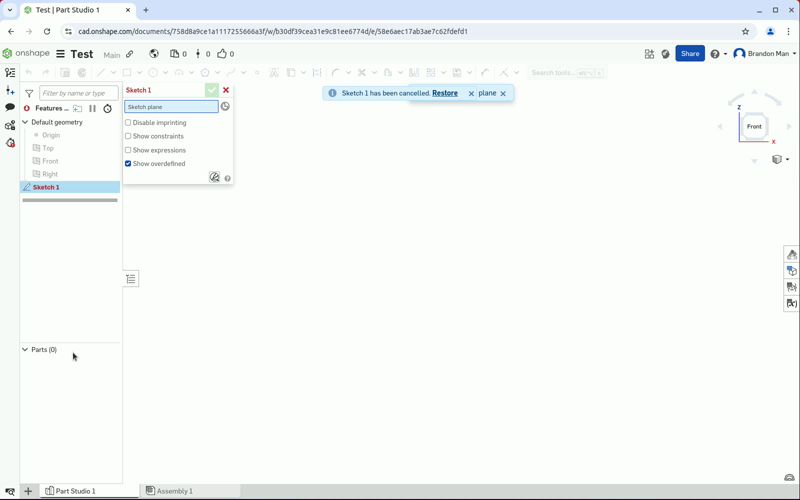
mouse_move(73, 163)
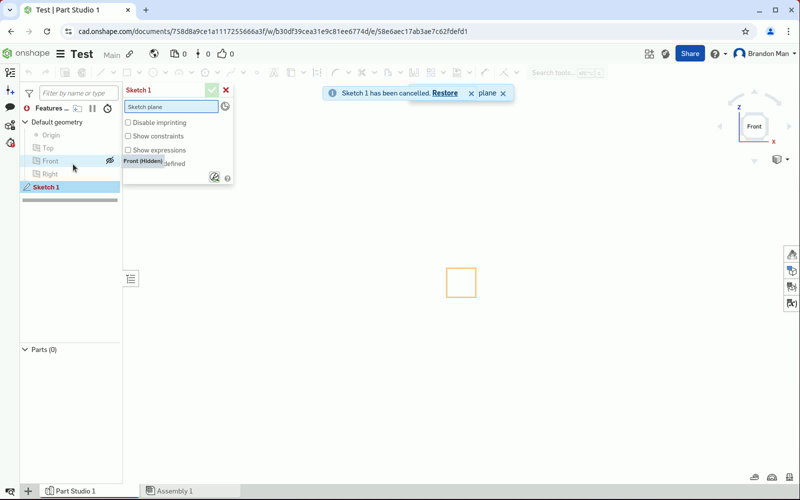
click(73, 163)
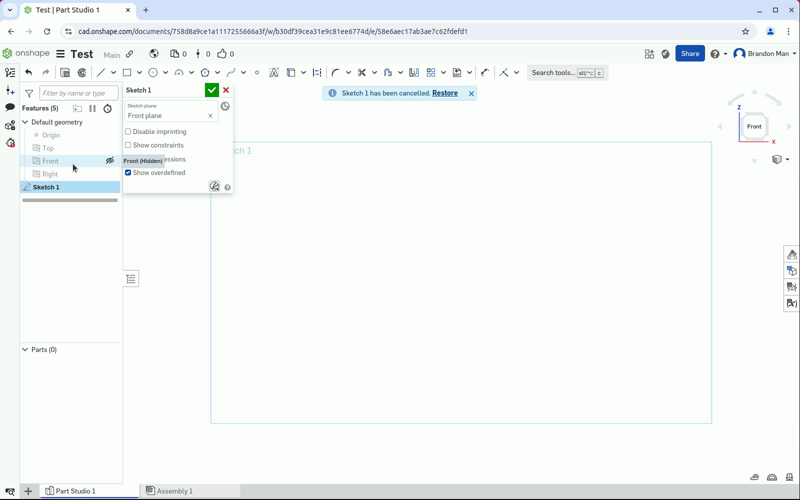
mouse_move(73, 352)
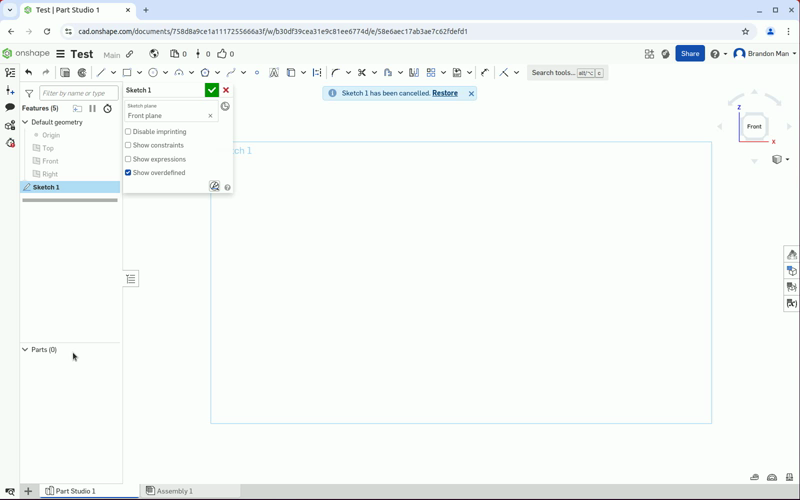
key(y)
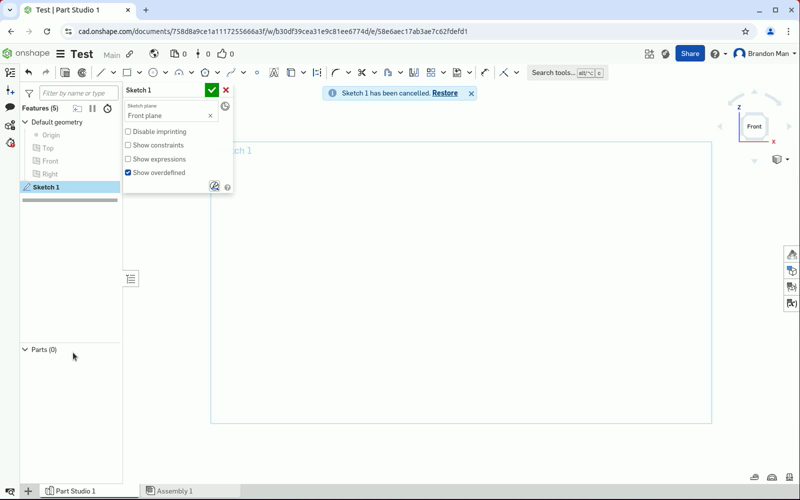
key(c)
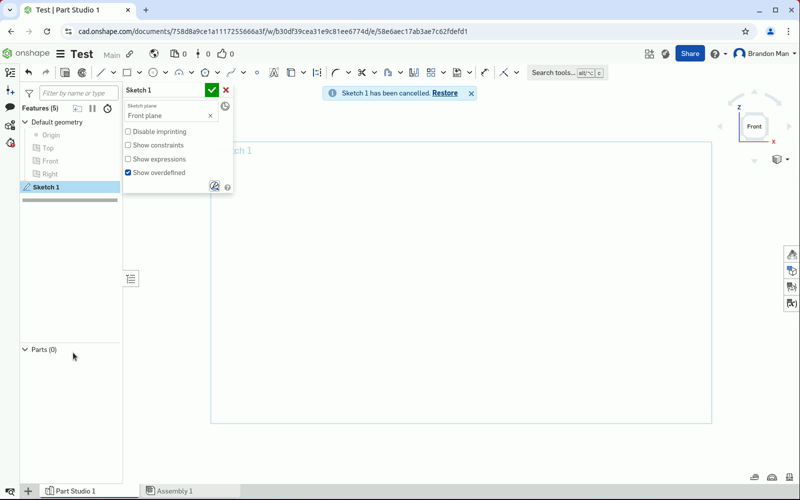
key_down(shift)
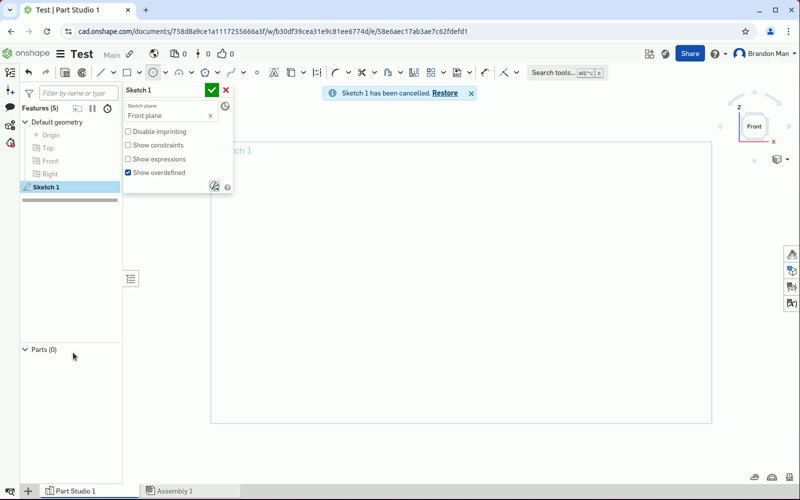
mouse_move(461, 282)
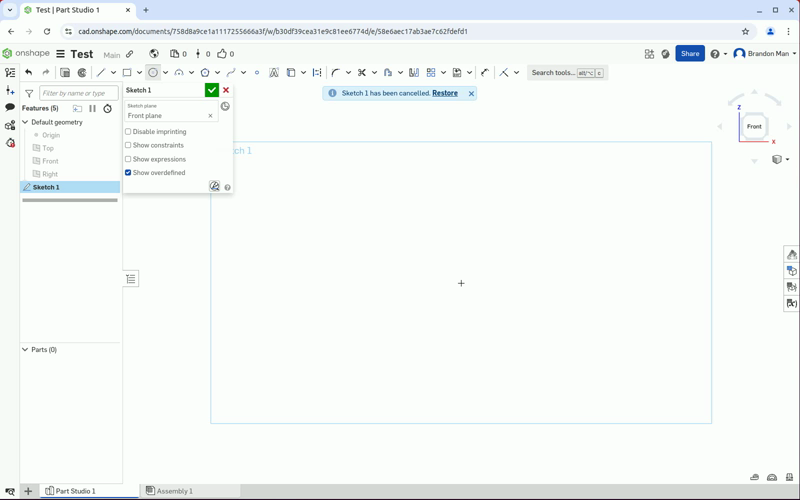
click(461, 282)
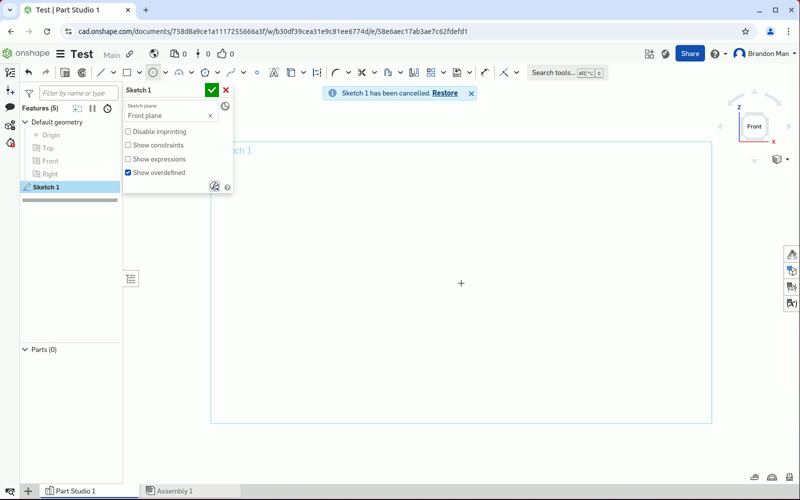
key_up(shift)
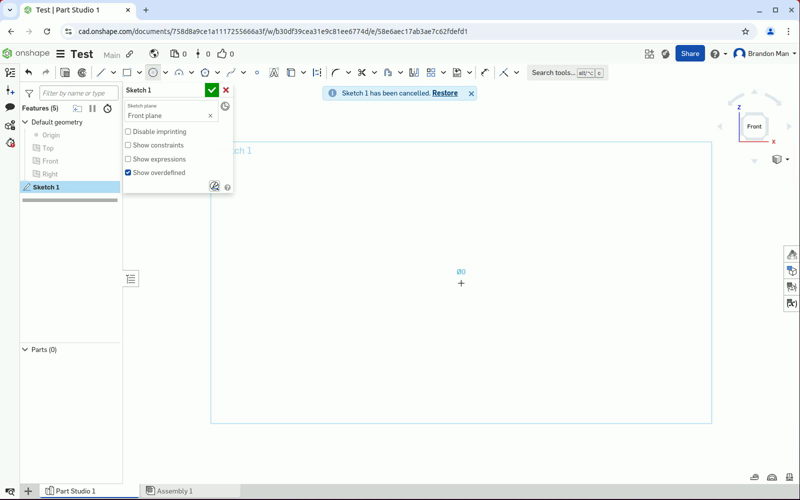
mouse_move(486, 282)
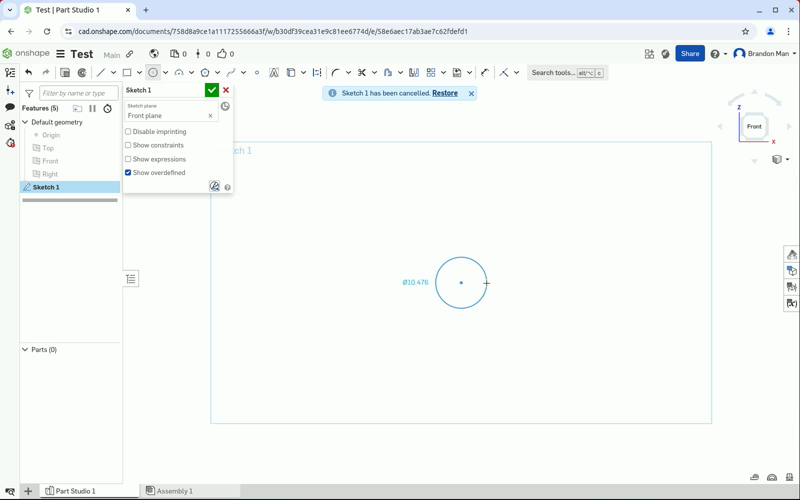
click(486, 282)
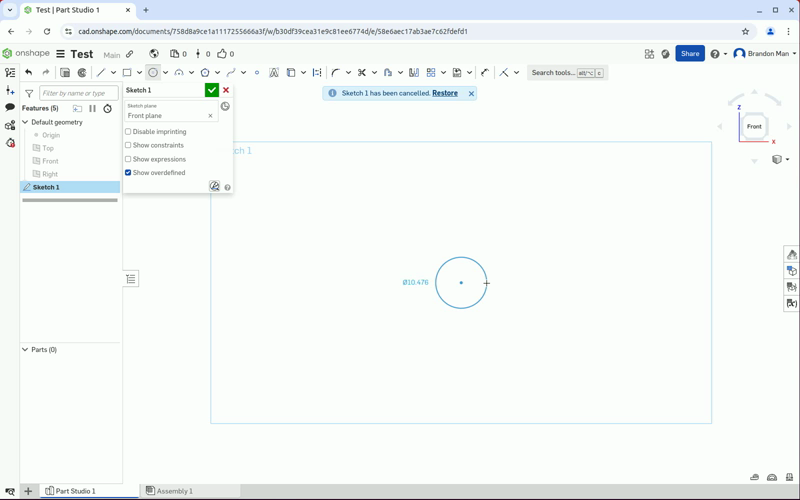
key(esc)
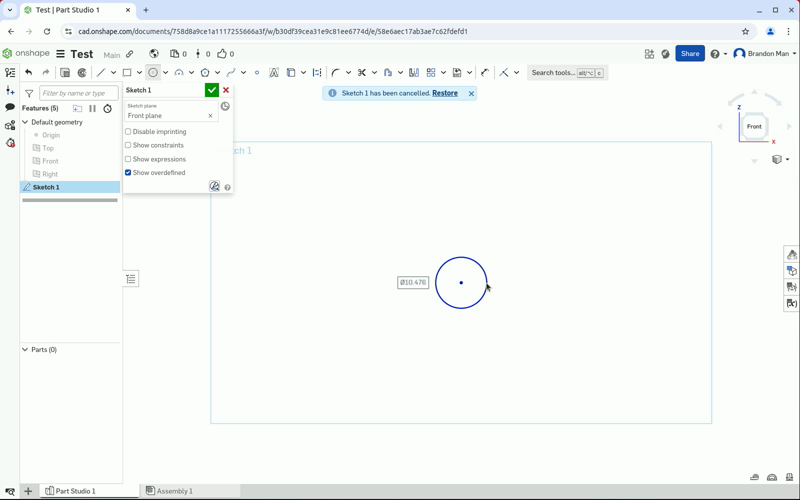
mouse_move(450, 271)
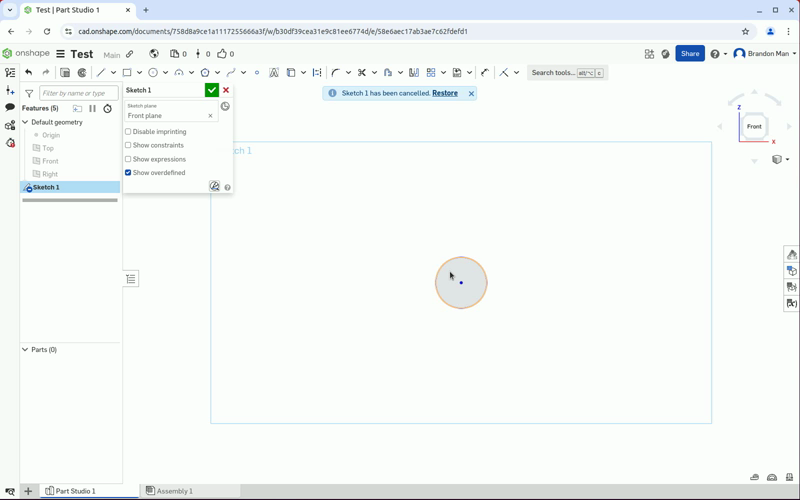
click(450, 271)
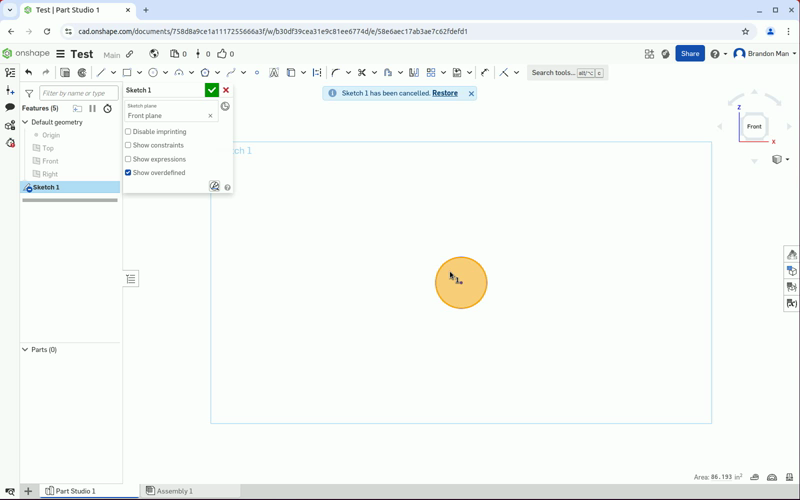
mouse_move(73, 352)
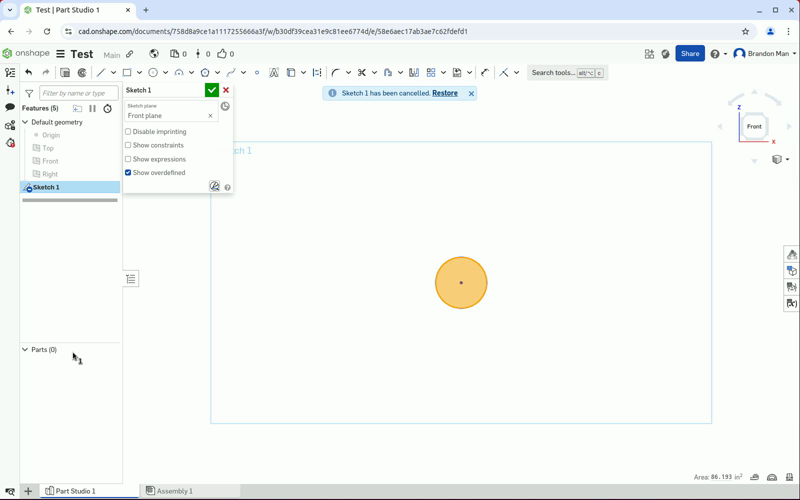
key(shift+y)
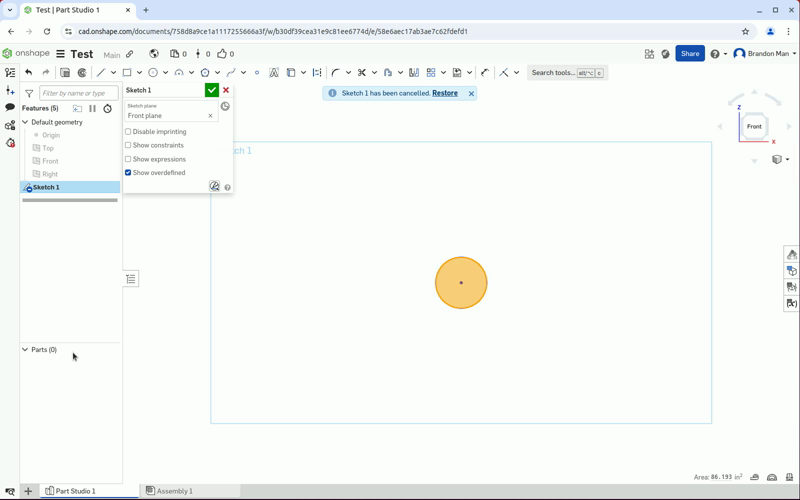
key(shift+e)
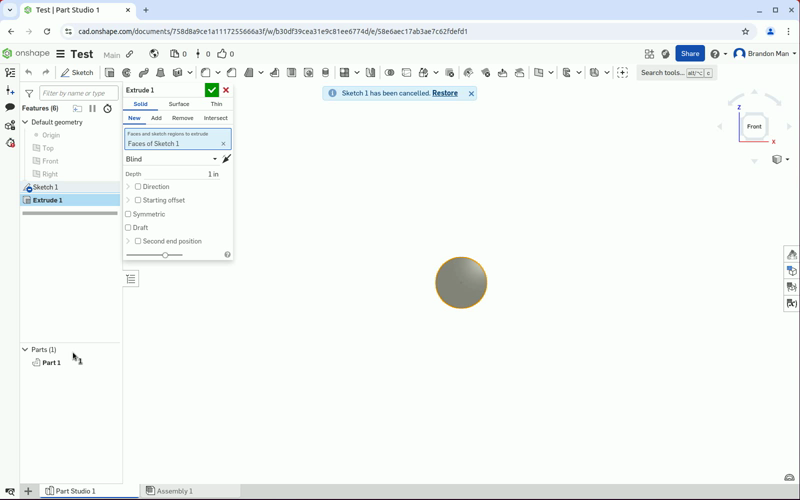
mouse_move(143, 106)
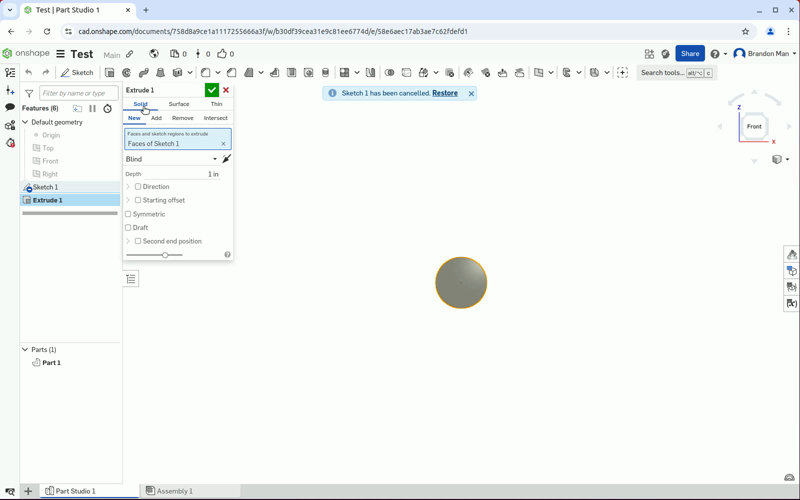
click(143, 106)
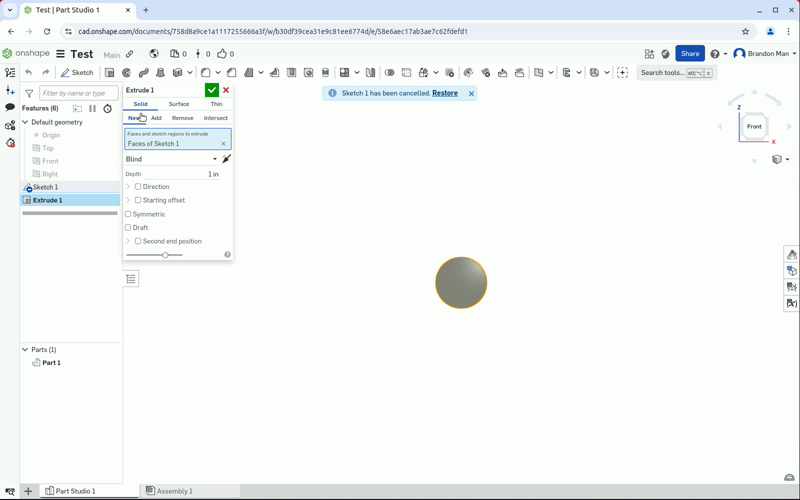
mouse_move(137, 120)
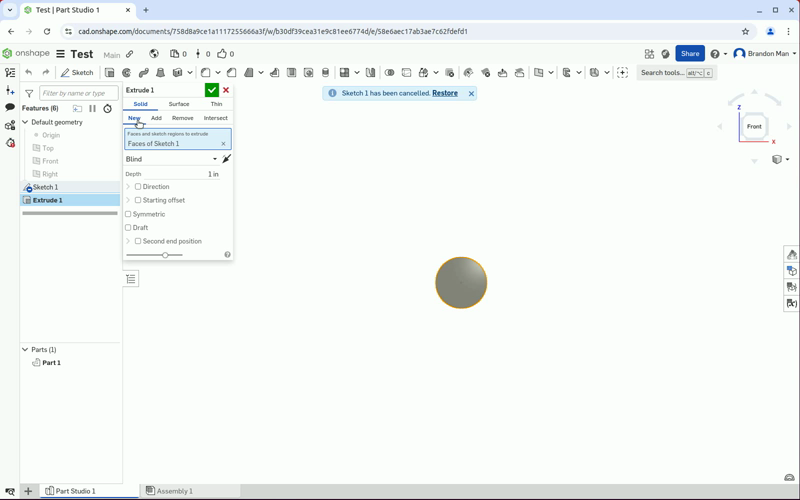
click(137, 120)
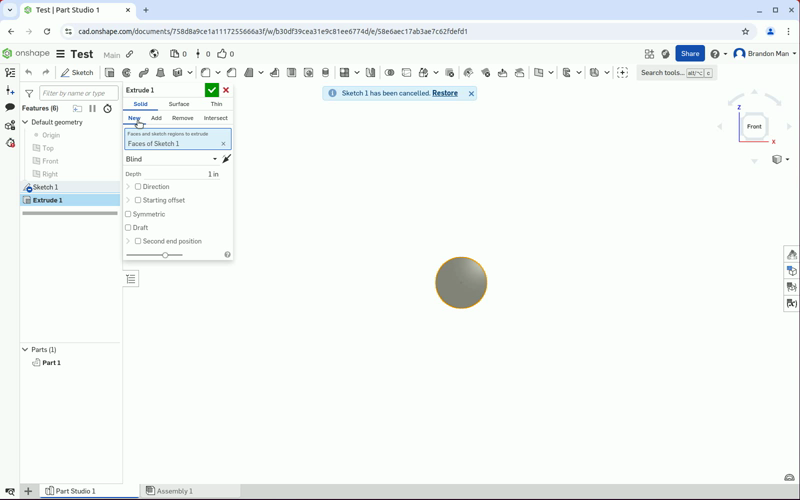
key(tab, 4)
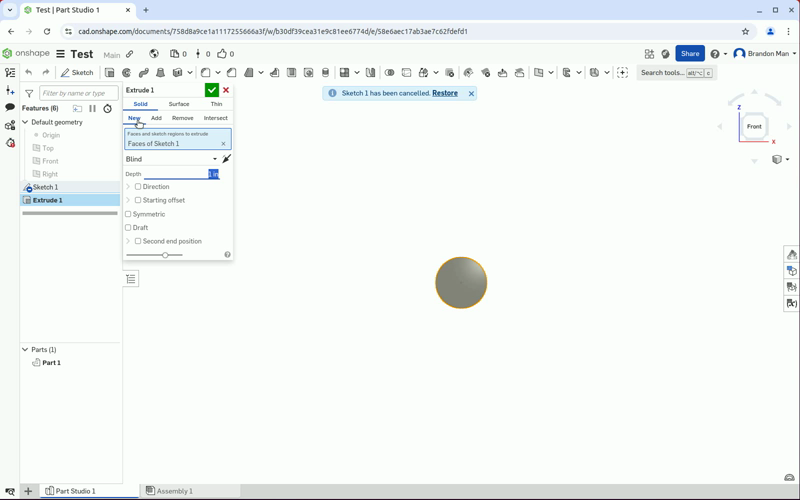
text(23.108)
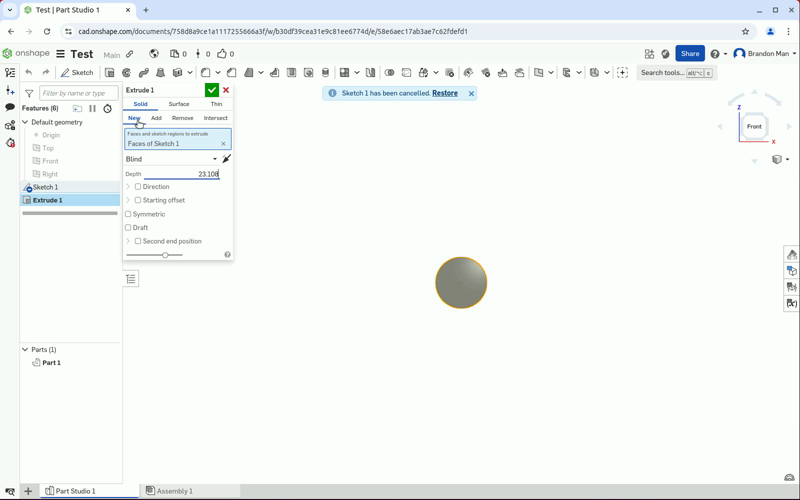
key(enter)
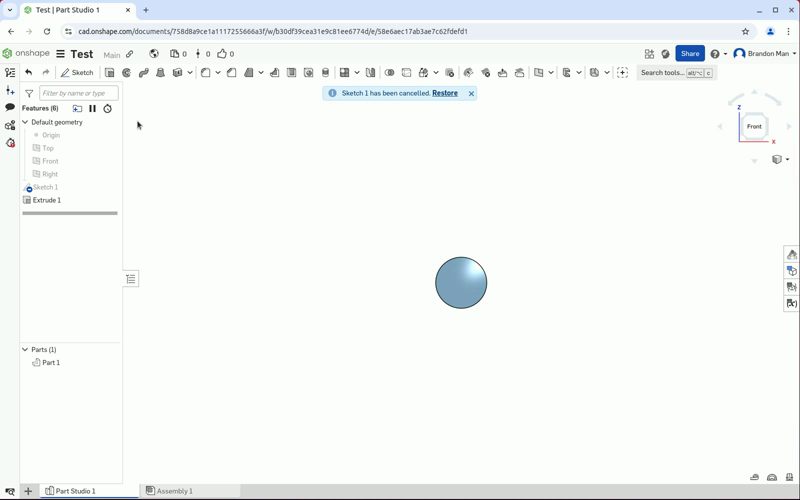
key(shift+h)
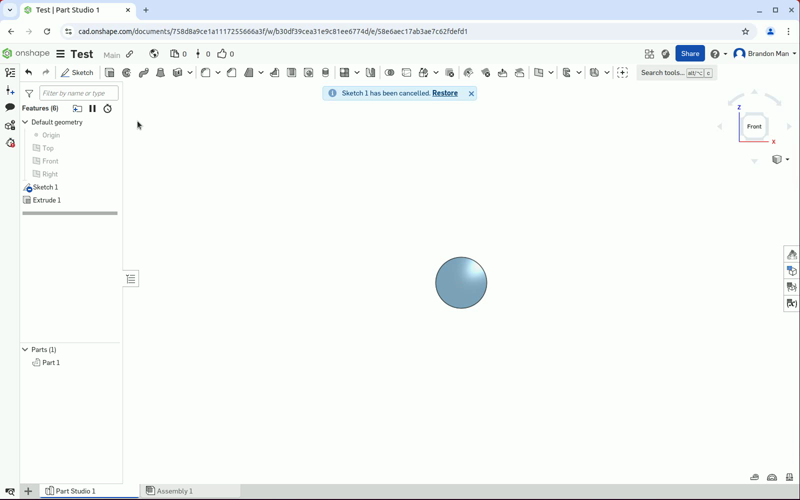
key(shift+h)
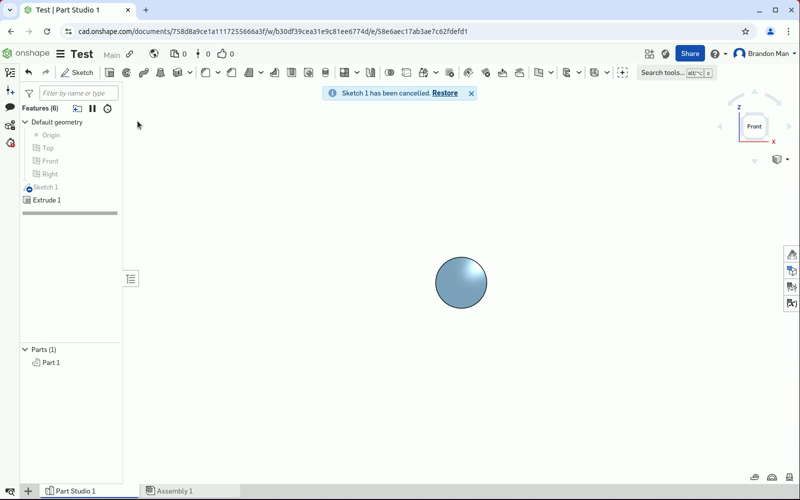
mouse_move(73, 189)
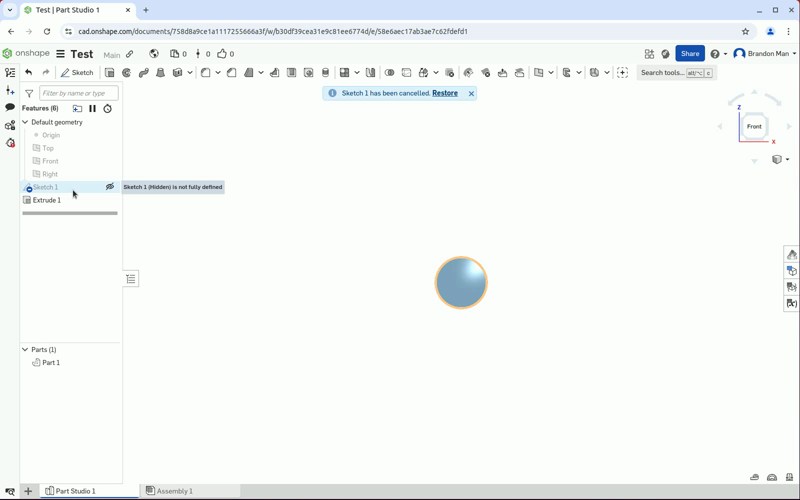
click(73, 189)
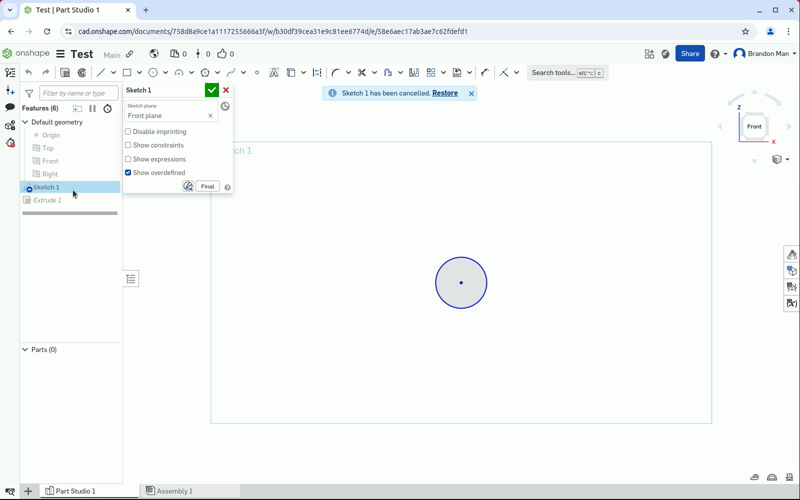
mouse_move(229, 92)
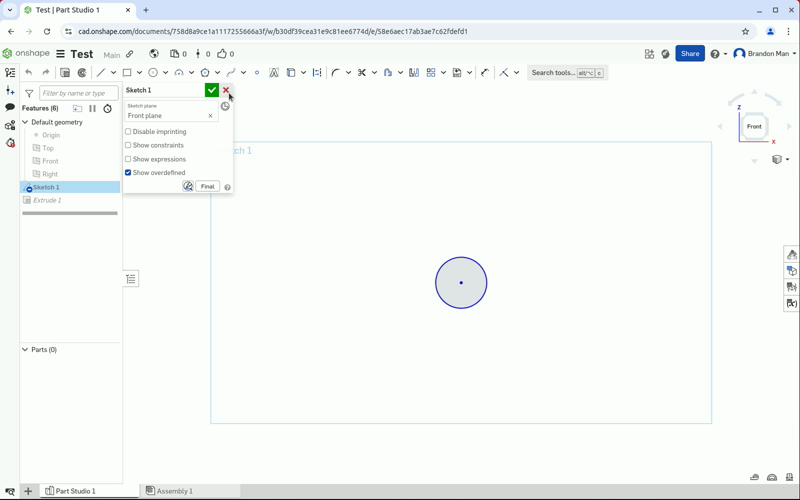
click(229, 92)
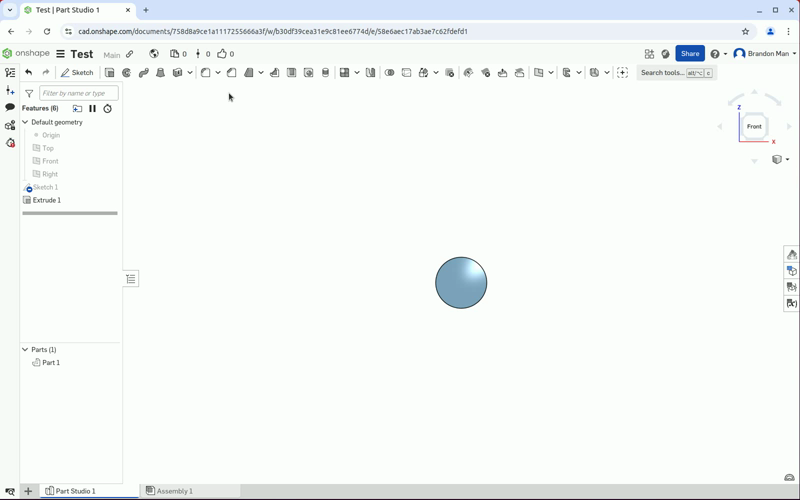
mouse_move(541, 75)
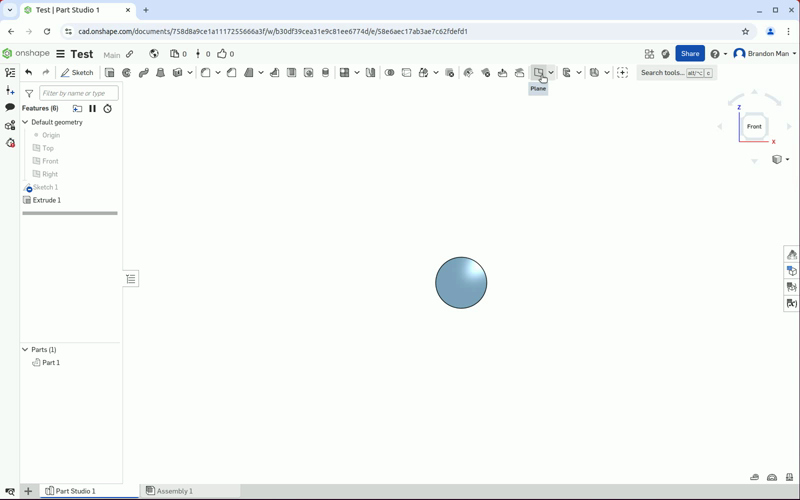
click(541, 75)
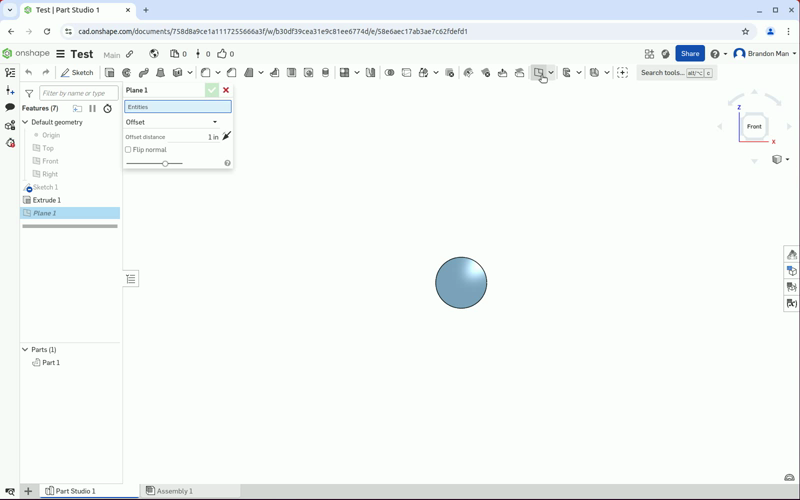
mouse_move(73, 163)
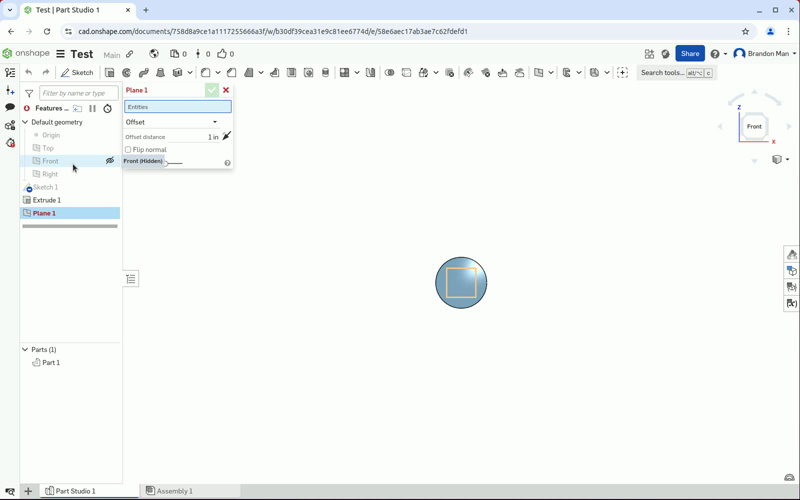
click(73, 163)
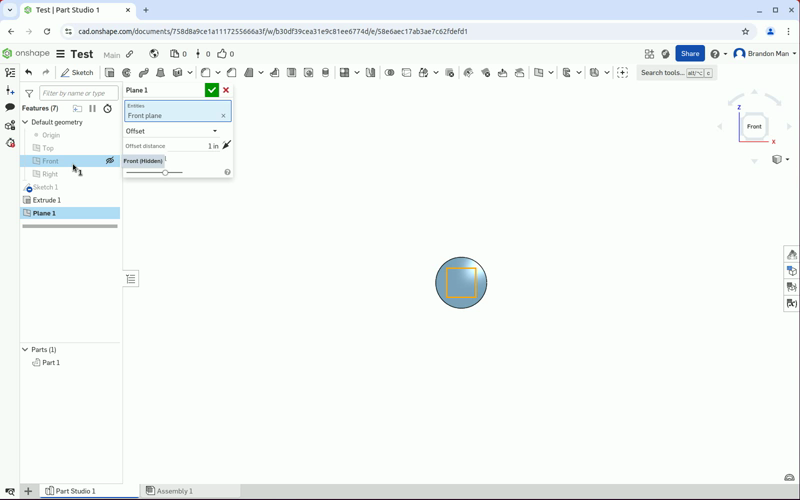
key(tab, 2)
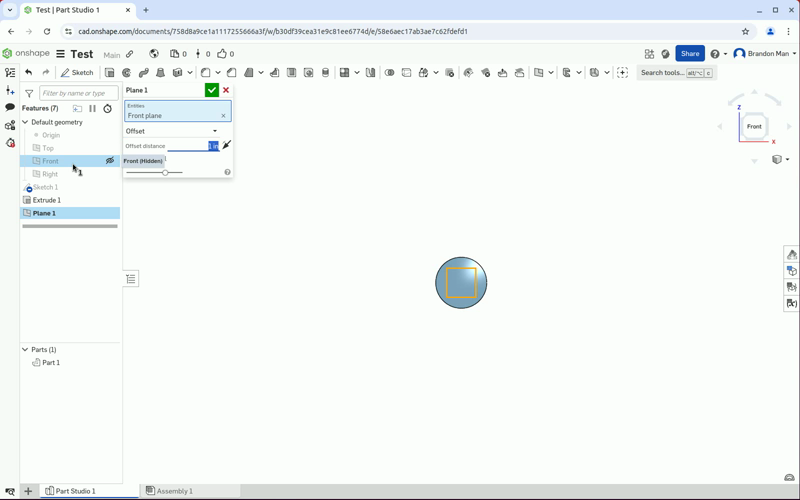
text(23.108)
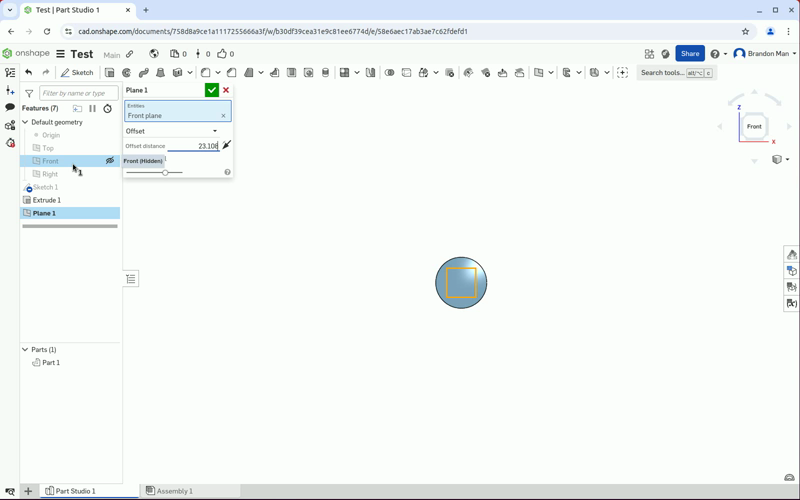
key(enter, 2)
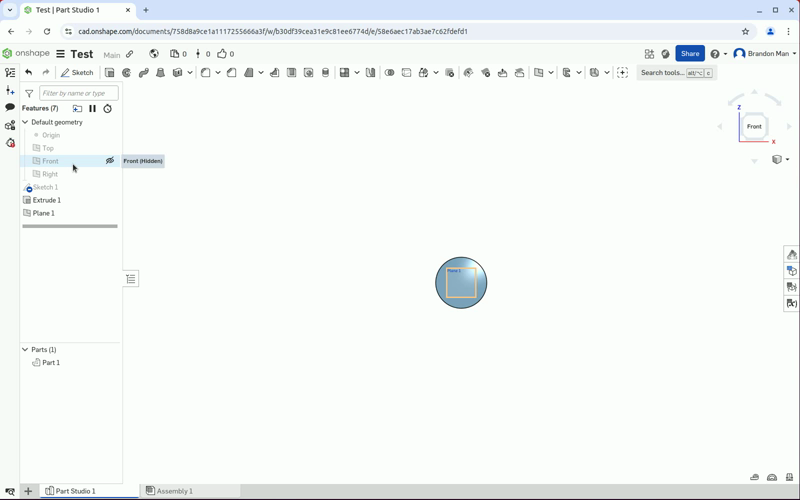
key(shift+s)
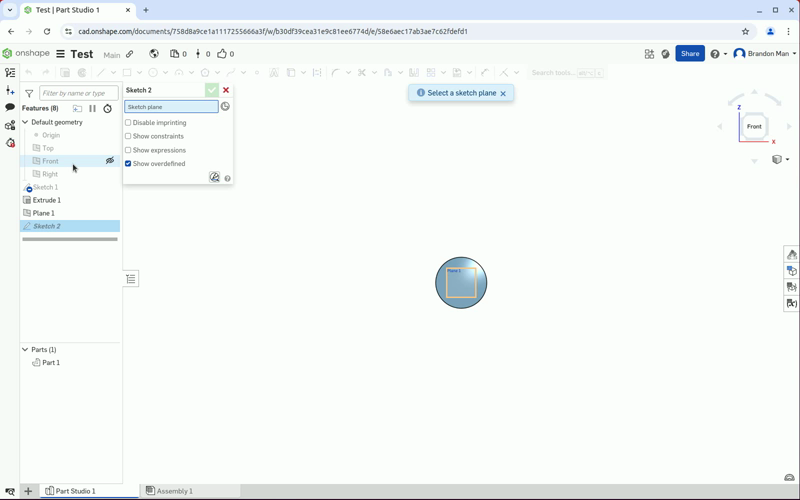
mouse_move(73, 215)
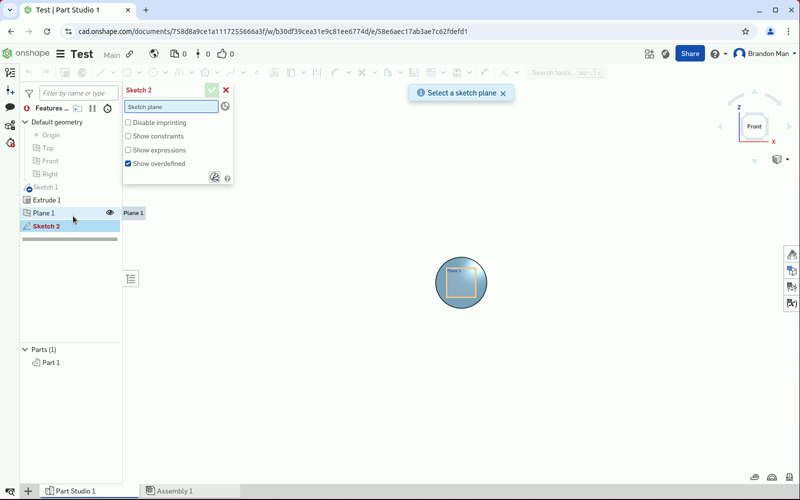
click(73, 215)
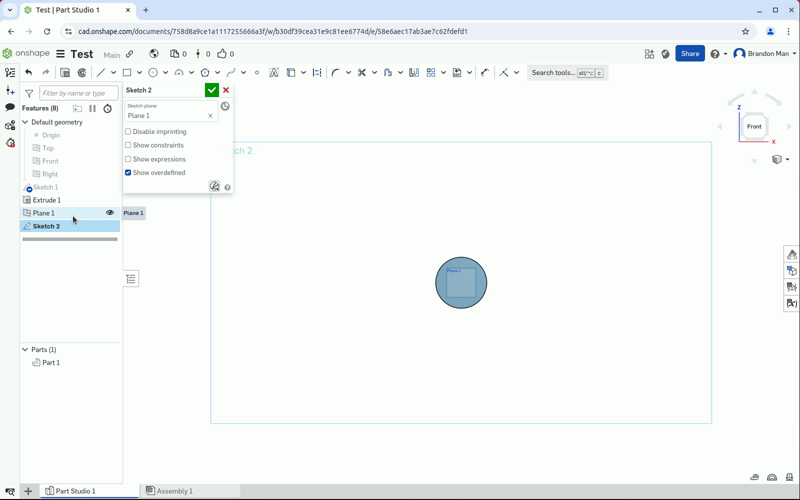
mouse_move(73, 352)
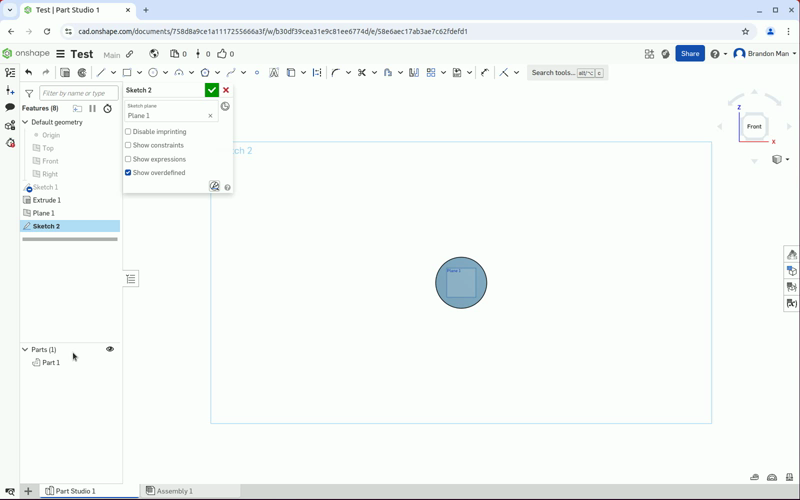
key(y)
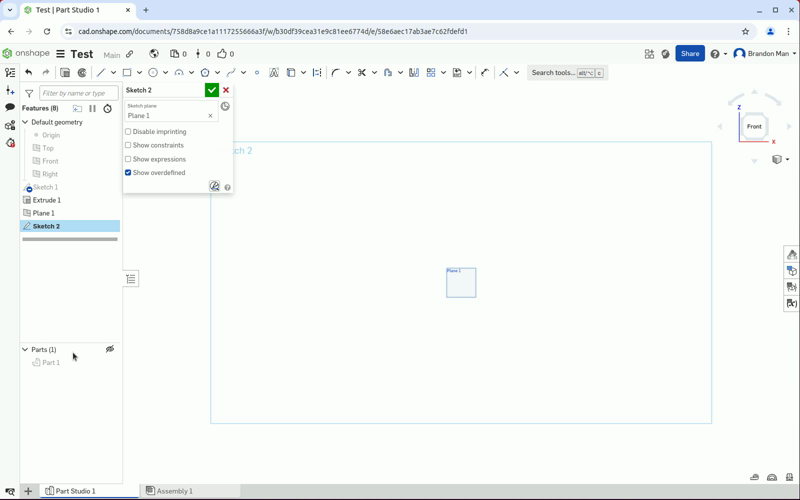
key(c)
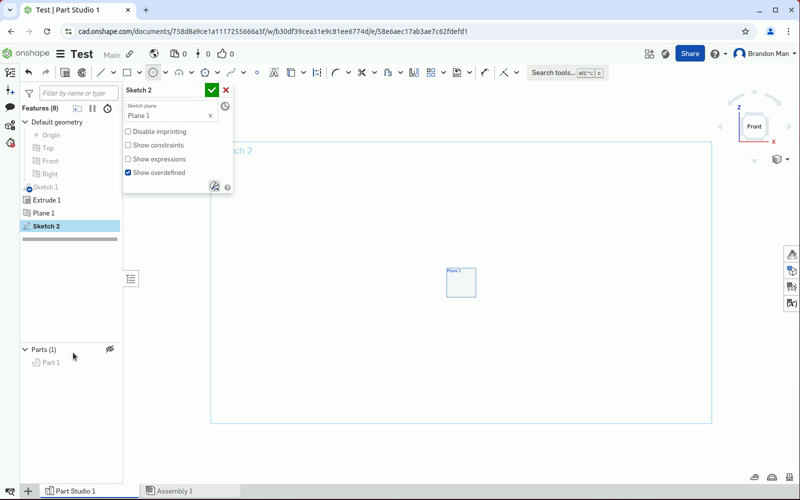
key_down(shift)
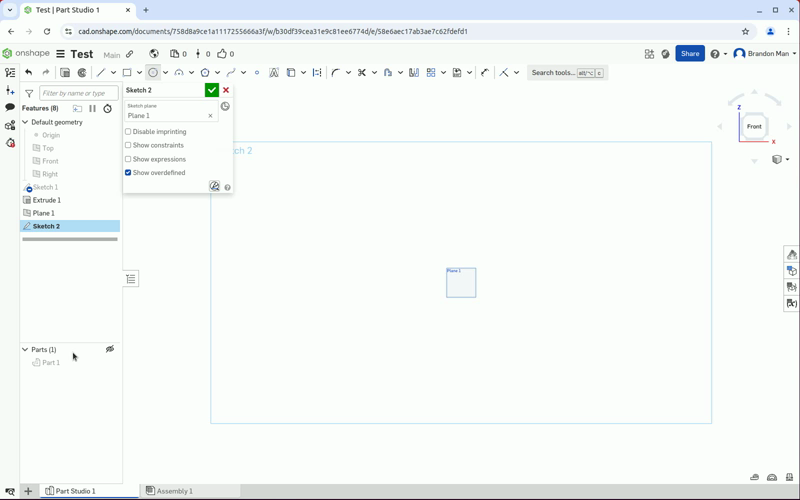
mouse_move(461, 282)
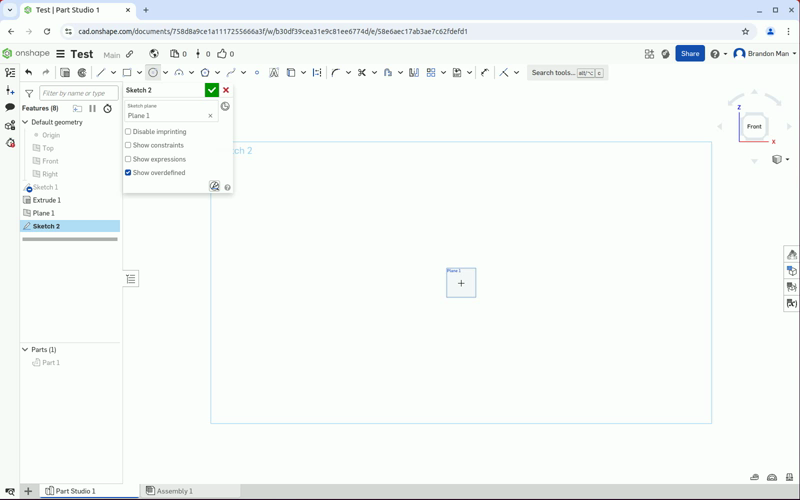
click(461, 282)
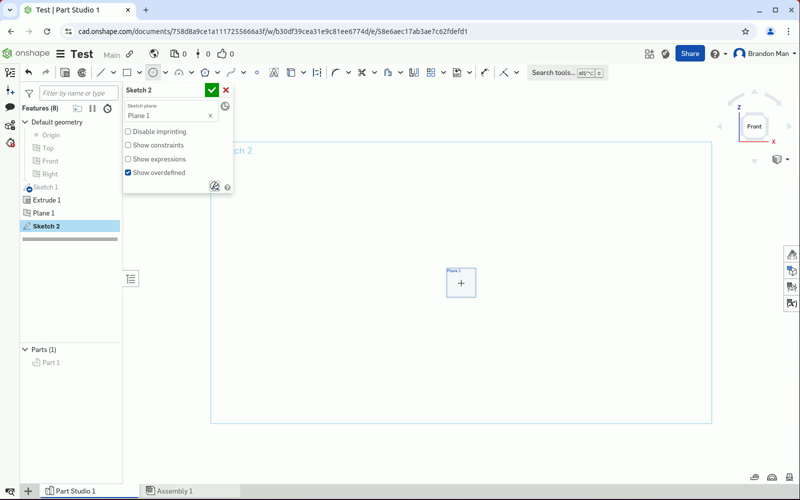
key_up(shift)
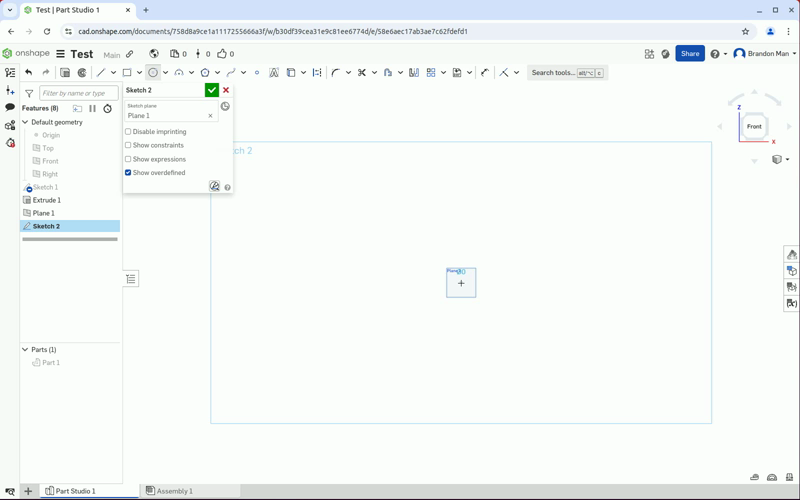
mouse_move(485, 282)
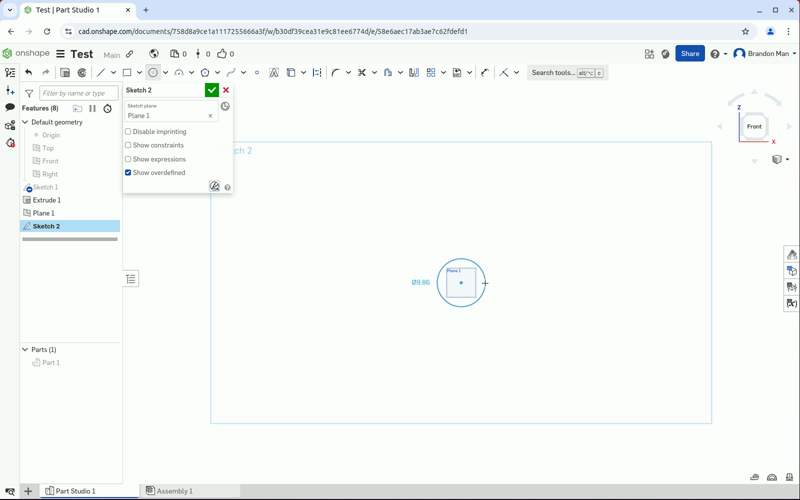
click(485, 282)
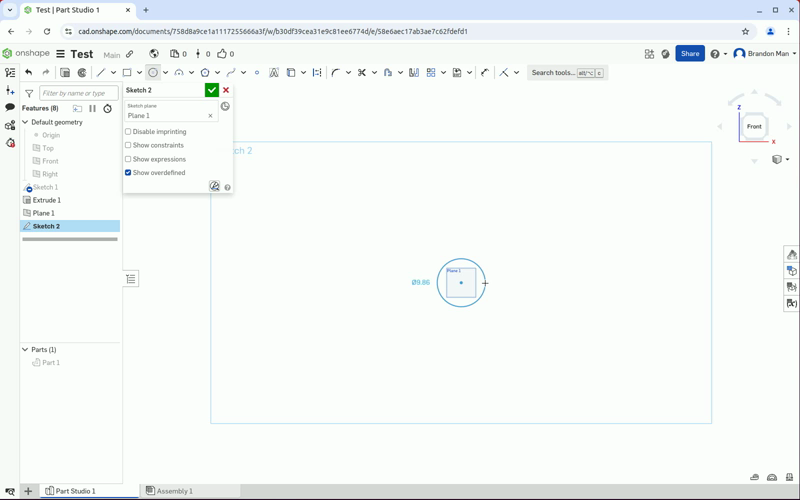
key(esc)
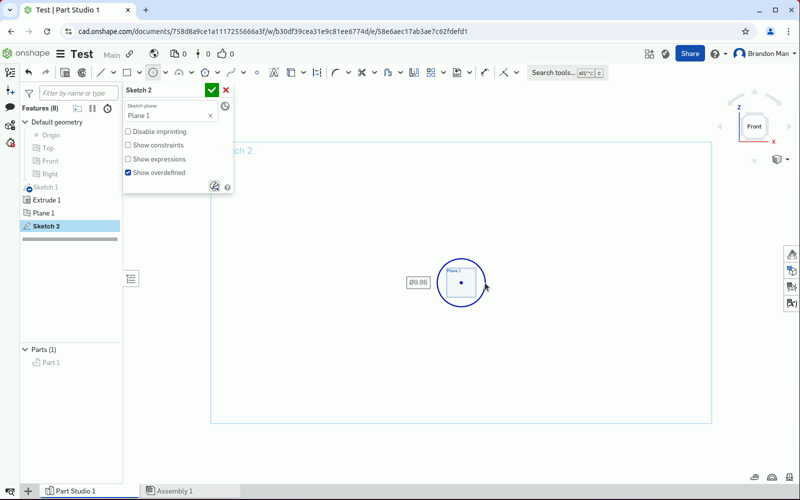
mouse_move(461, 277)
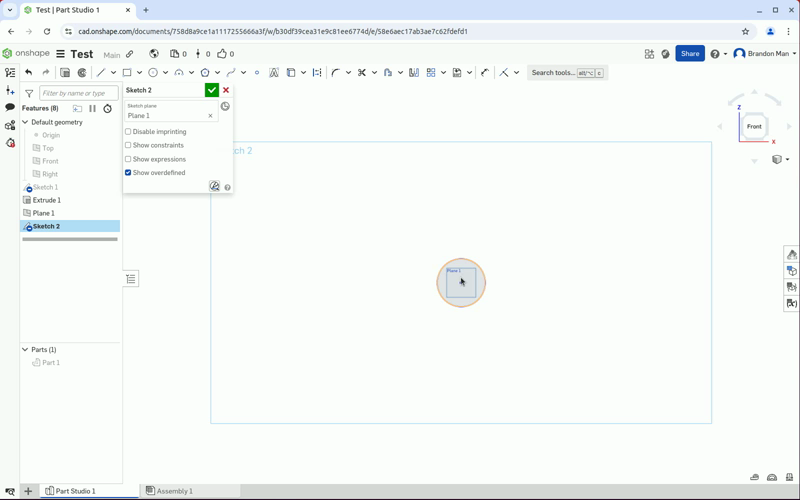
click(461, 277)
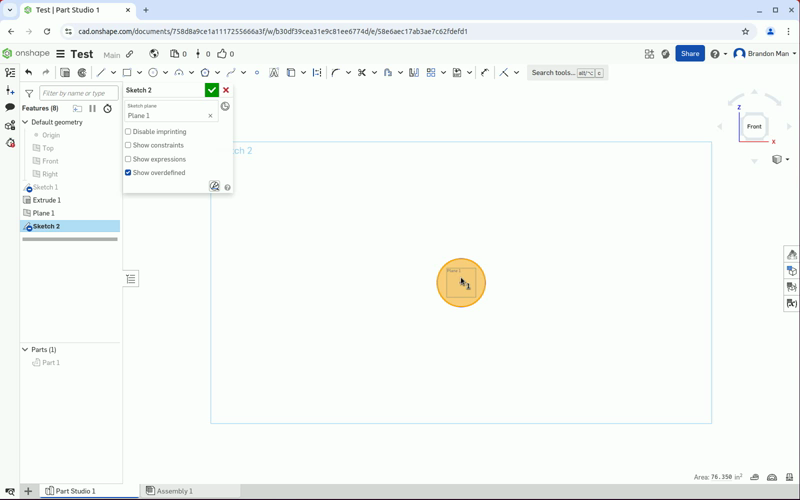
mouse_move(73, 352)
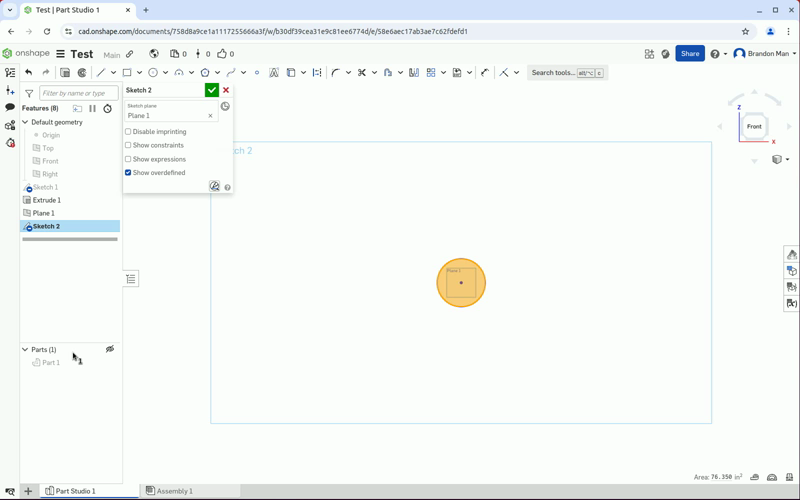
key(shift+y)
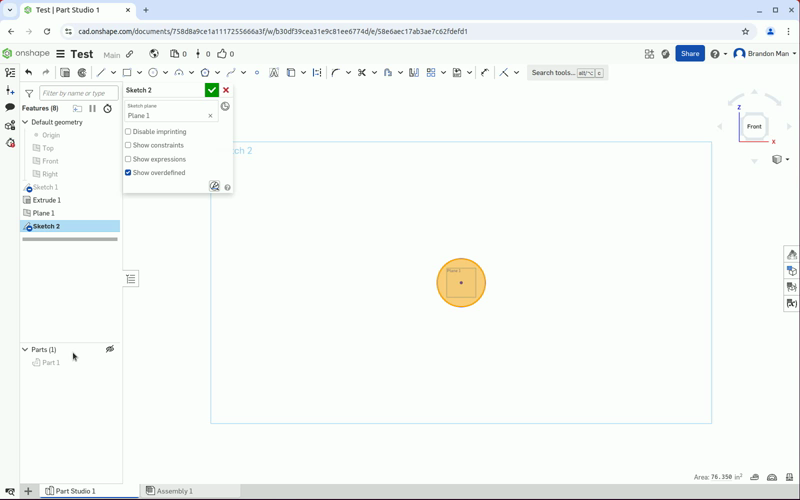
key(shift+e)
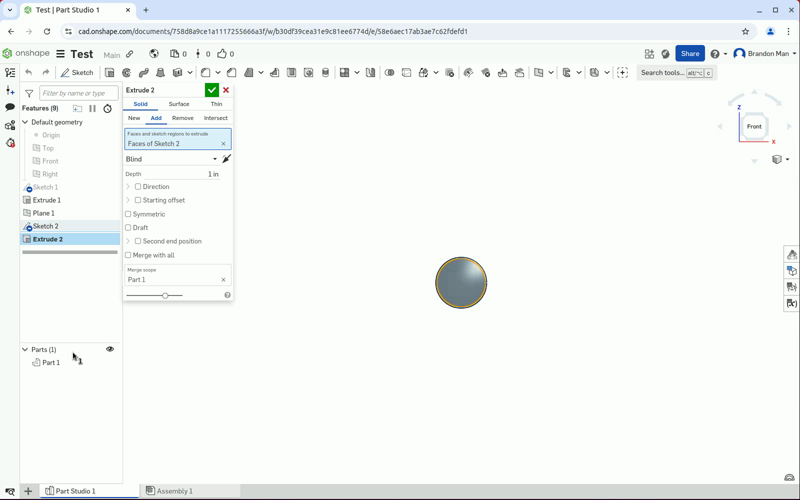
mouse_move(143, 106)
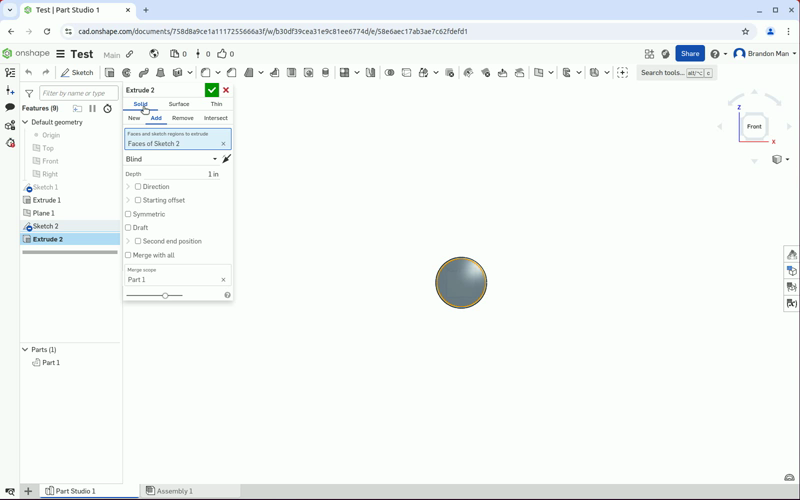
click(143, 106)
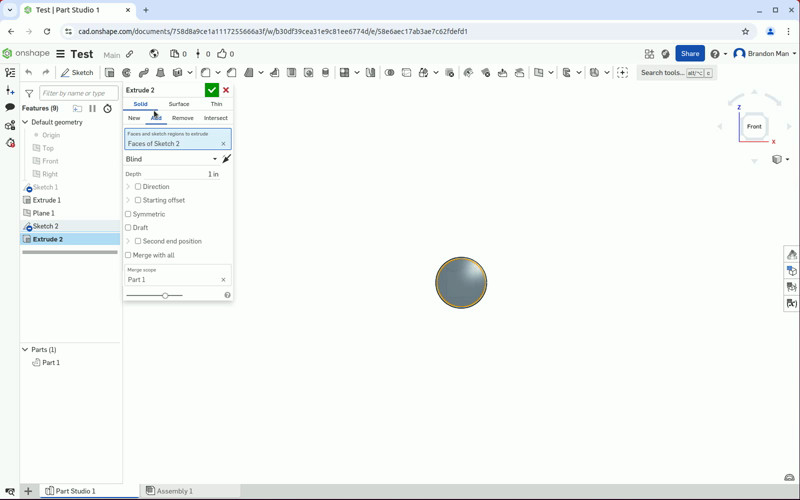
mouse_move(186, 120)
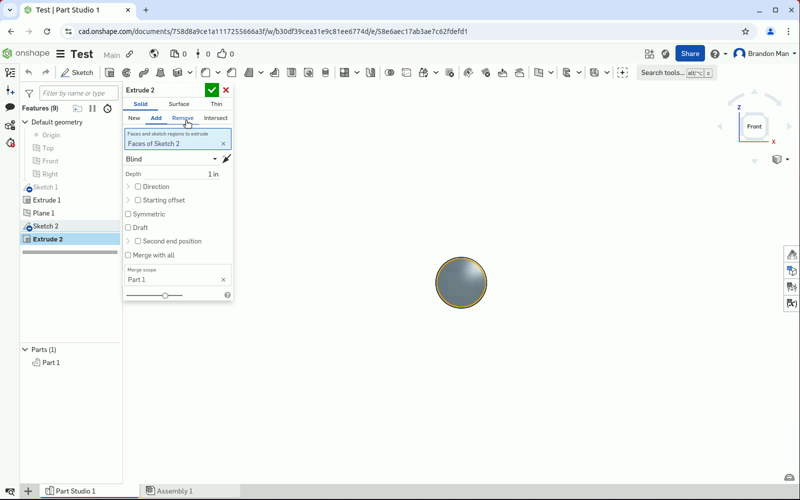
click(186, 120)
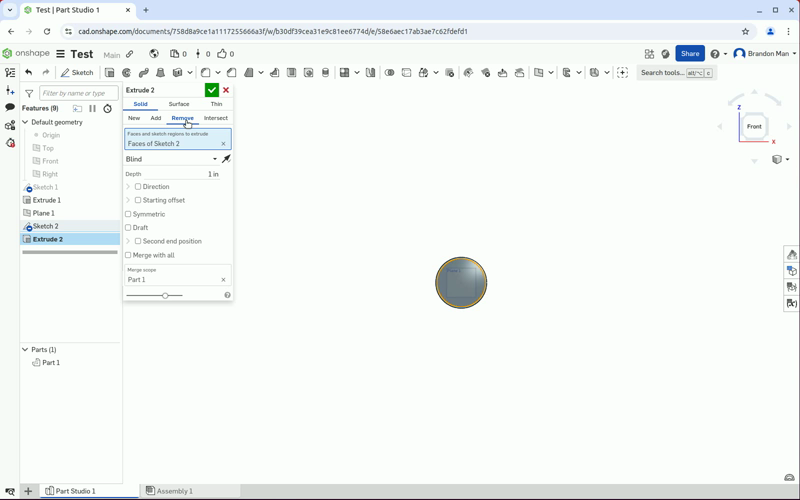
key(tab, 4)
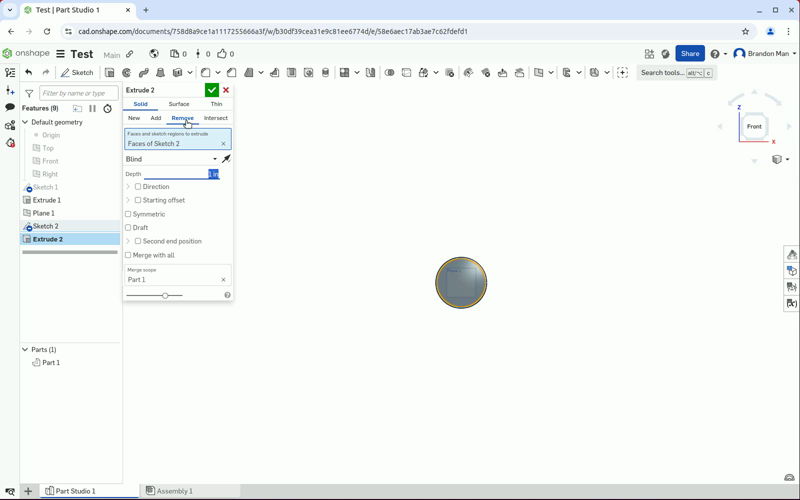
text(19.257)
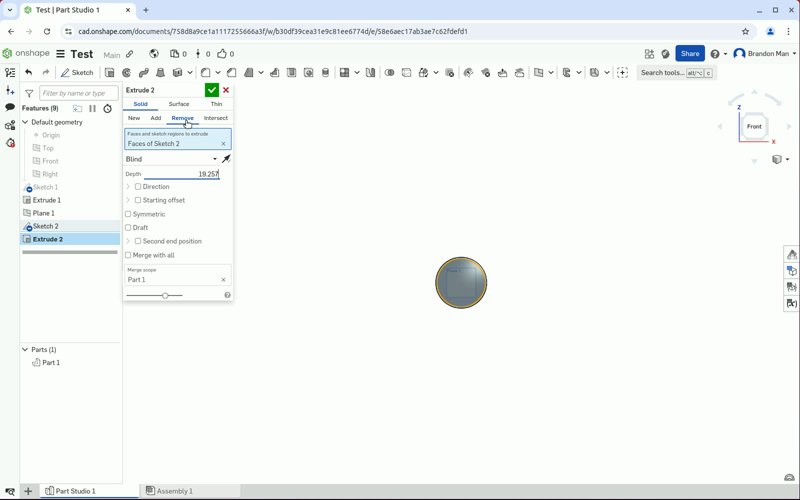
key(tab, 6)
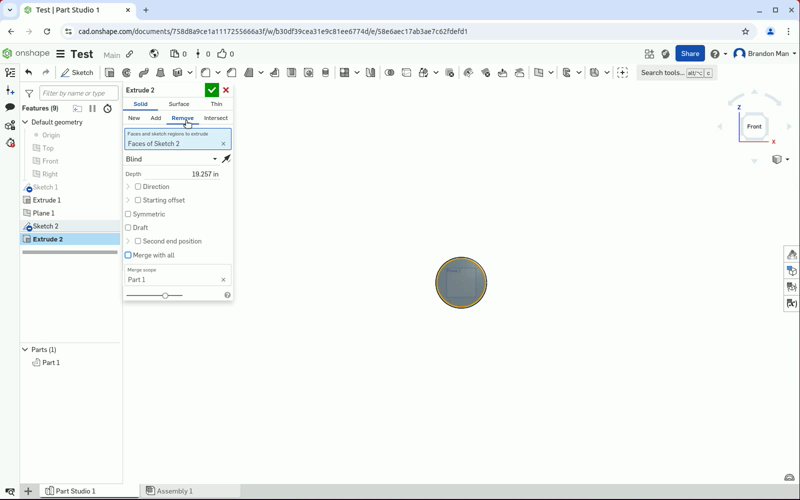
key(space)
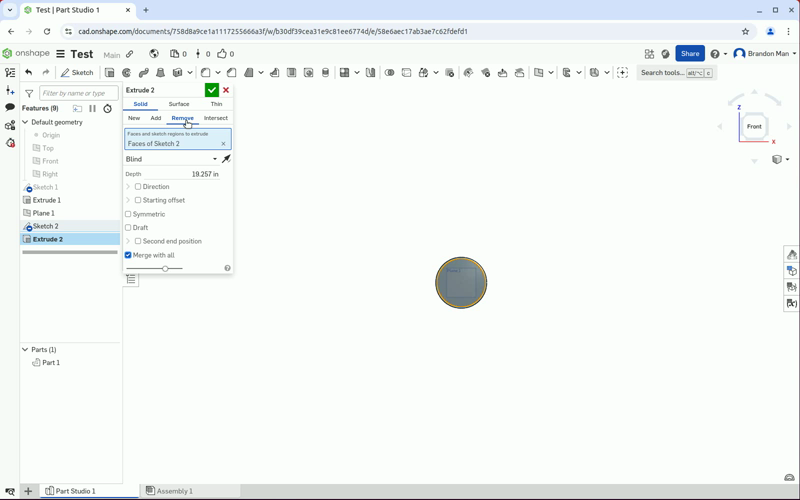
key(enter)
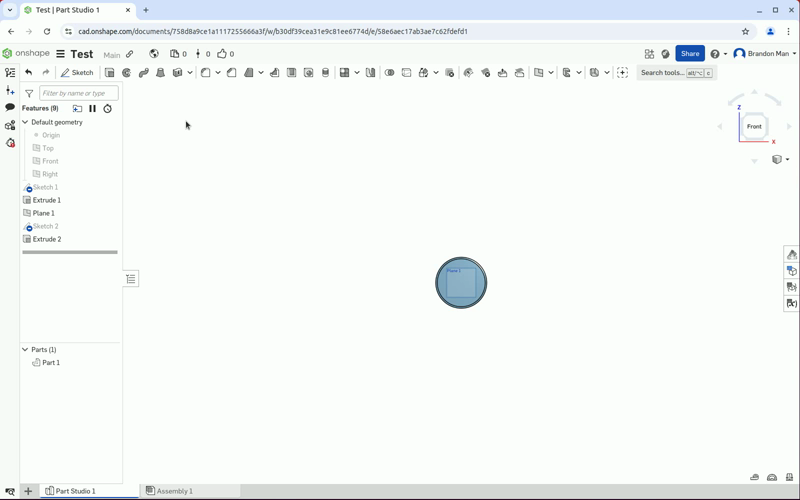
key(shift+h)
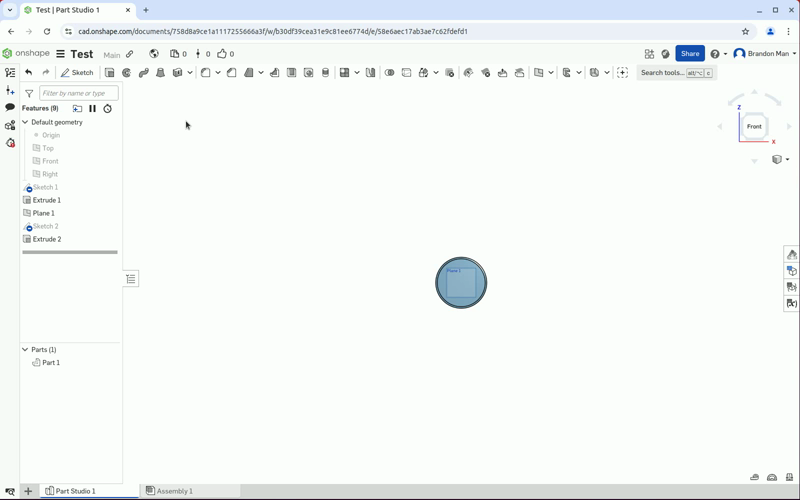
key(shift+h)
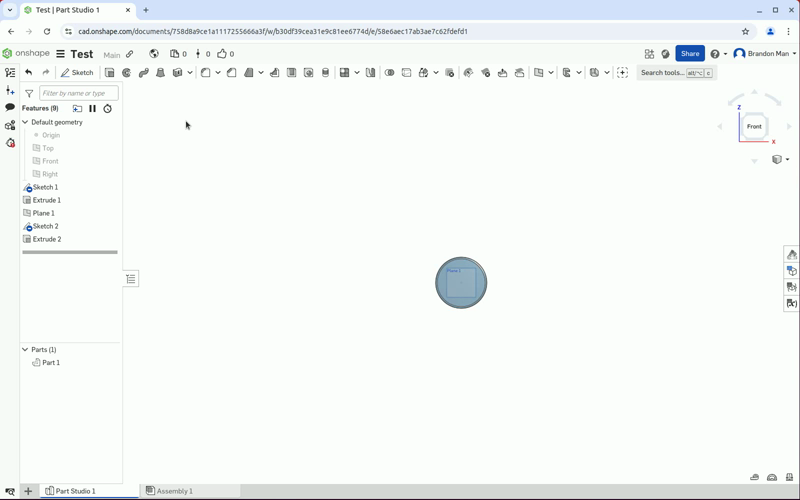
key(shift+7)
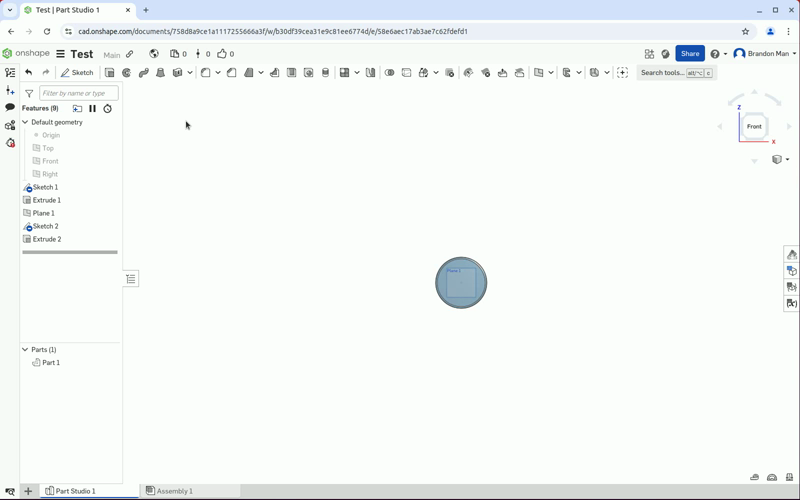
key(left, 2)
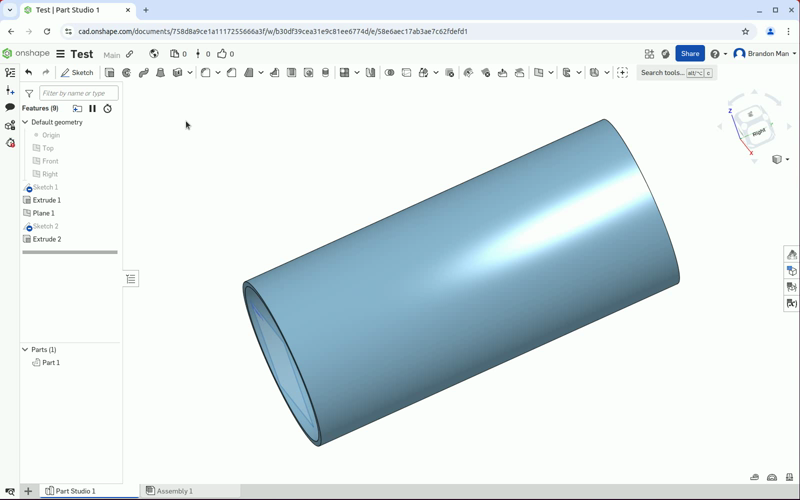
key(down, 2)
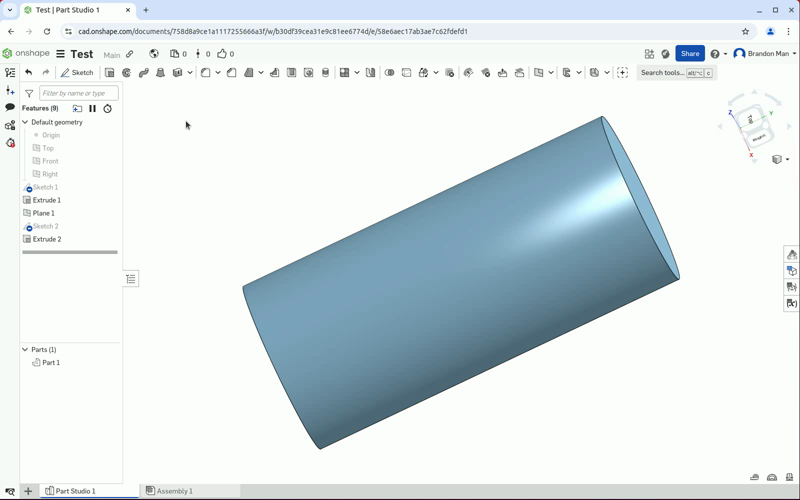
key(up, 2)
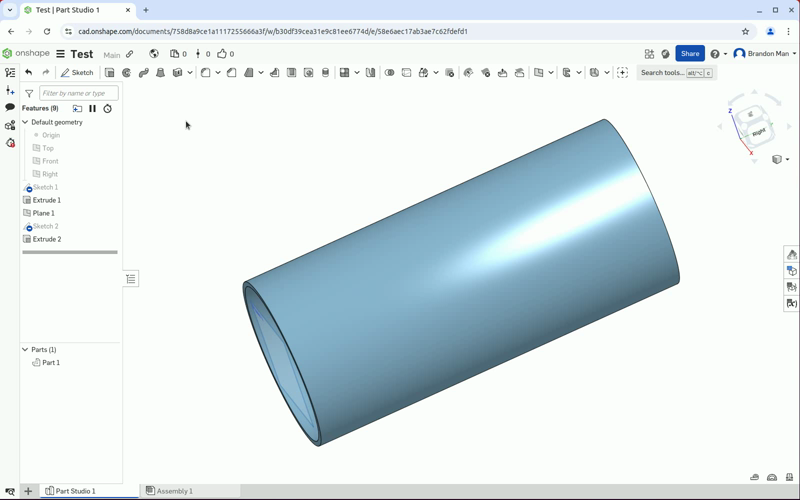
key(right, 2)
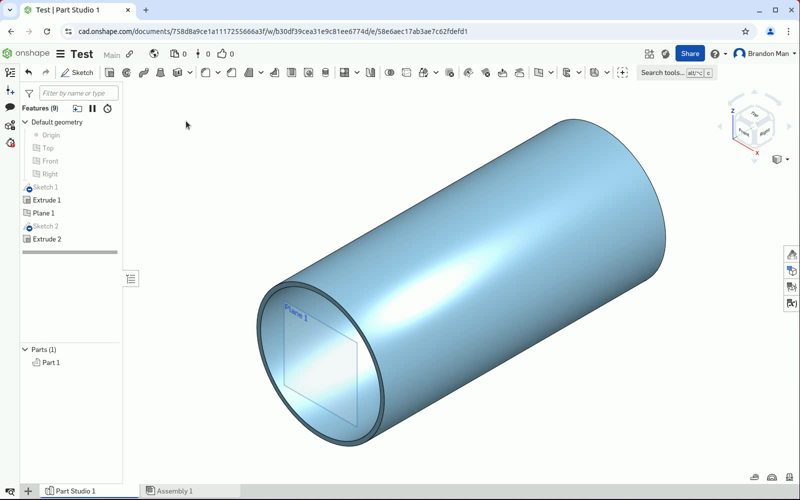
mouse_move(73, 189)
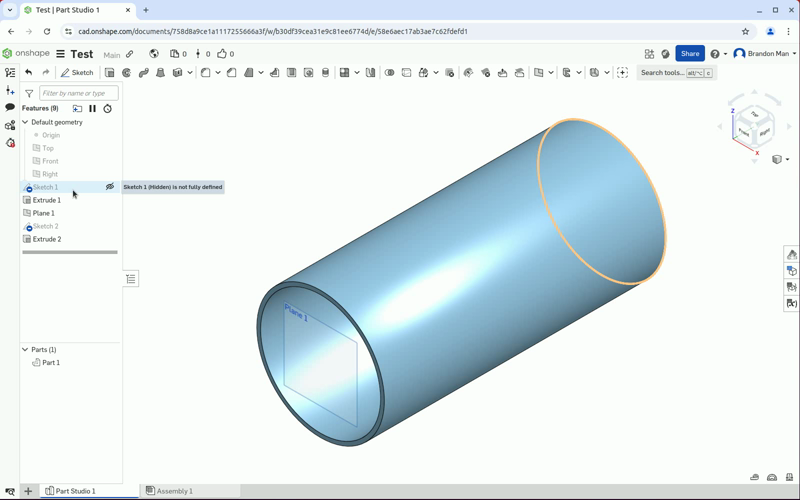
click(73, 189)